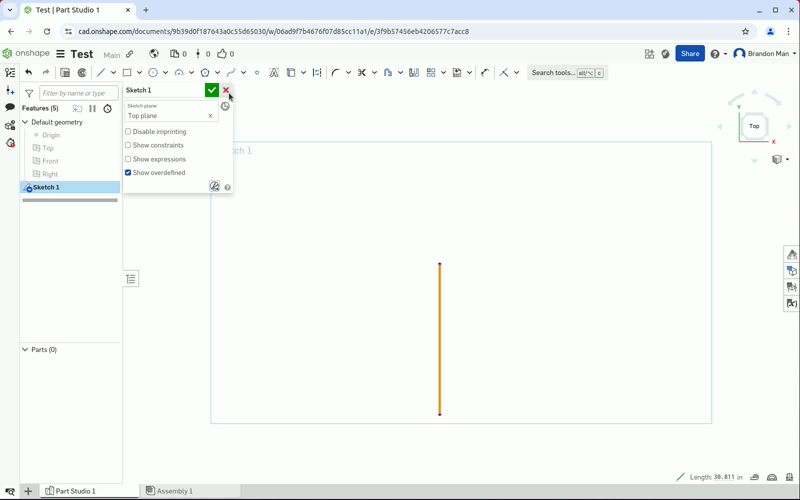
key(shift+h)
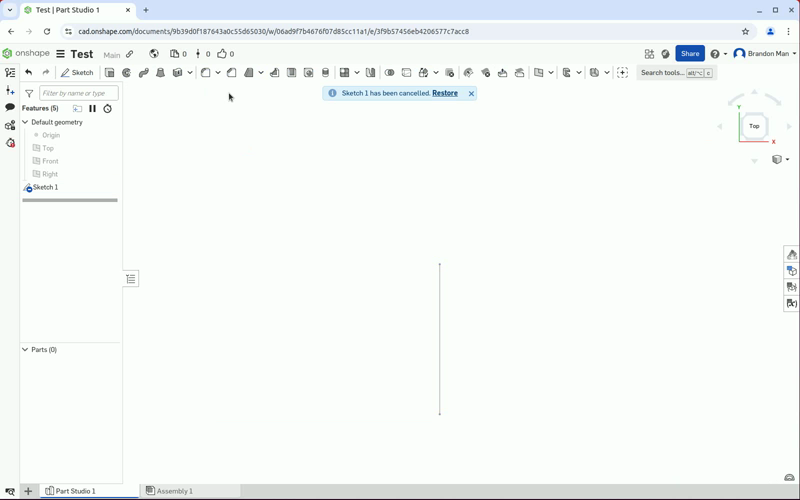
key(shift+s)
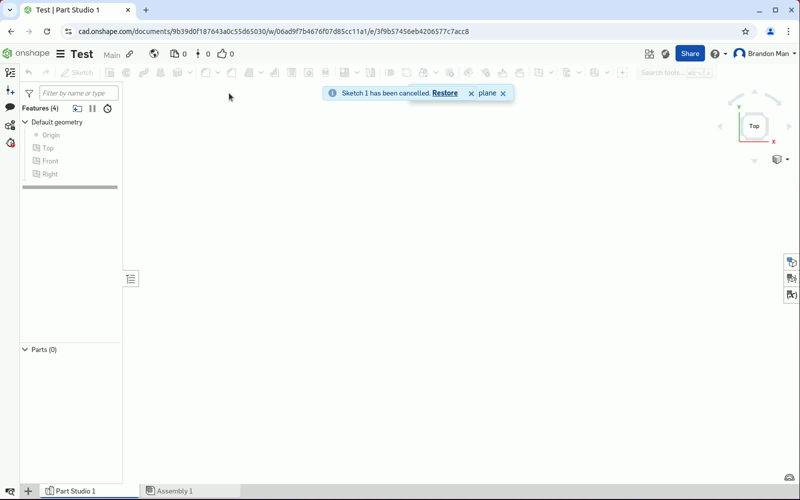
mouse_move(73, 150)
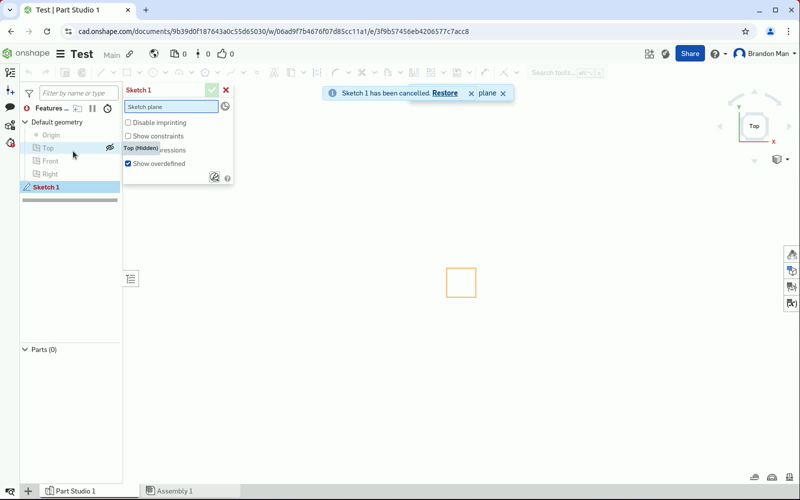
click(73, 150)
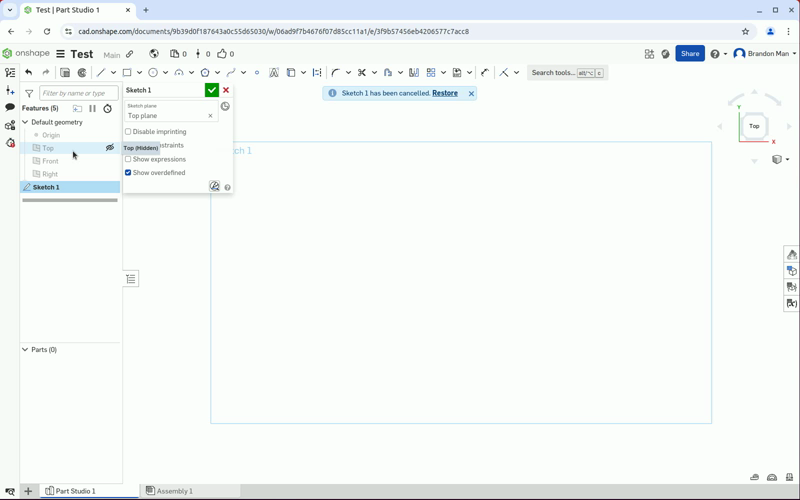
mouse_move(73, 352)
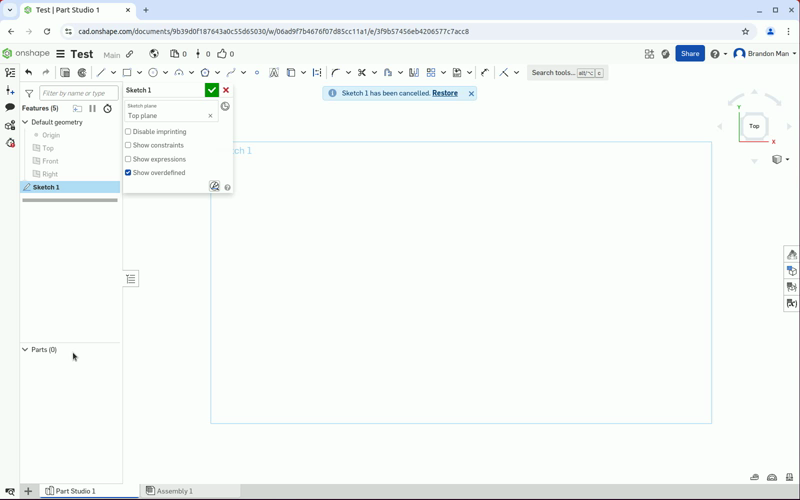
key(y)
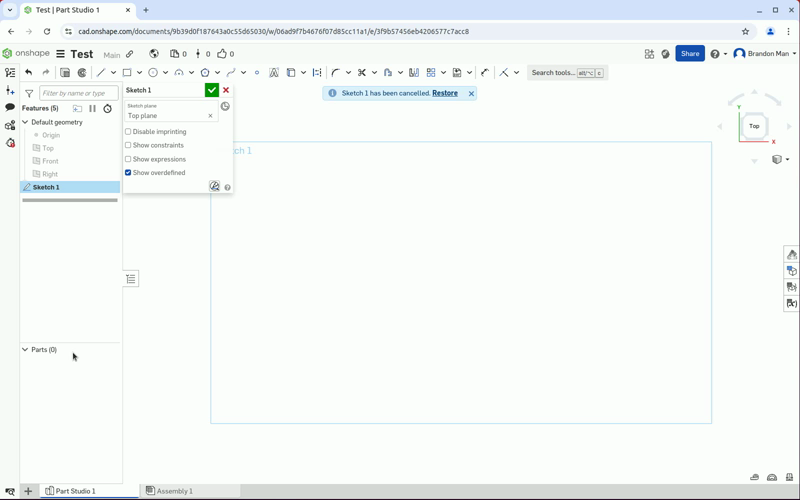
key(c)
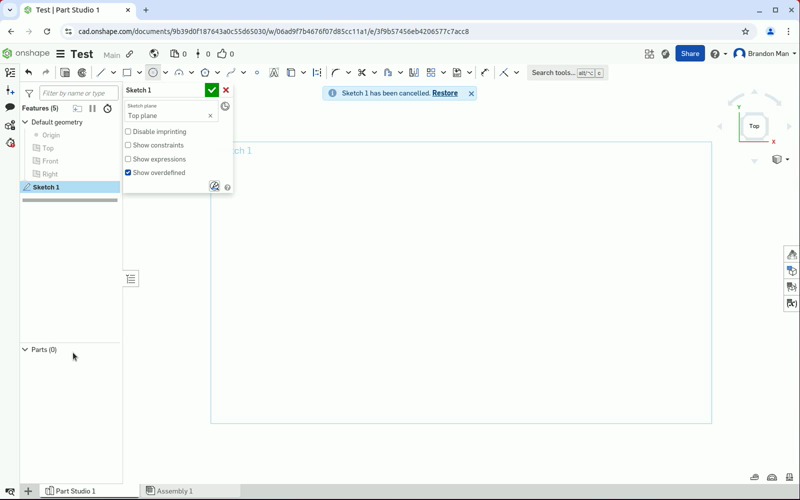
key_down(shift)
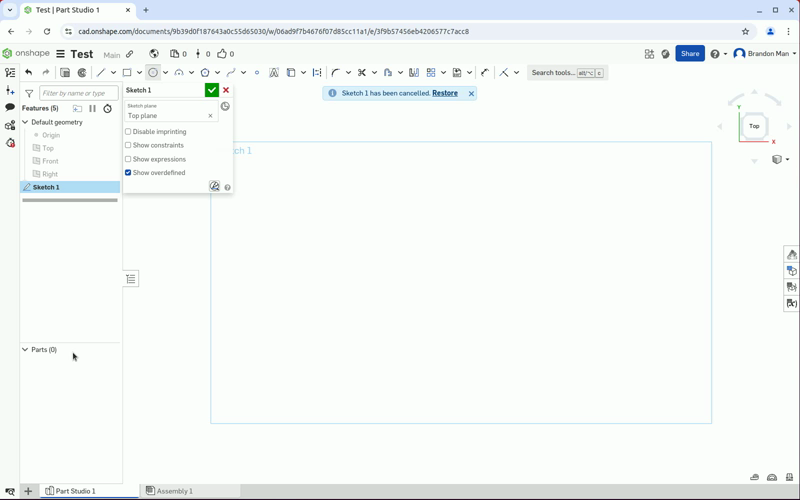
mouse_move(461, 282)
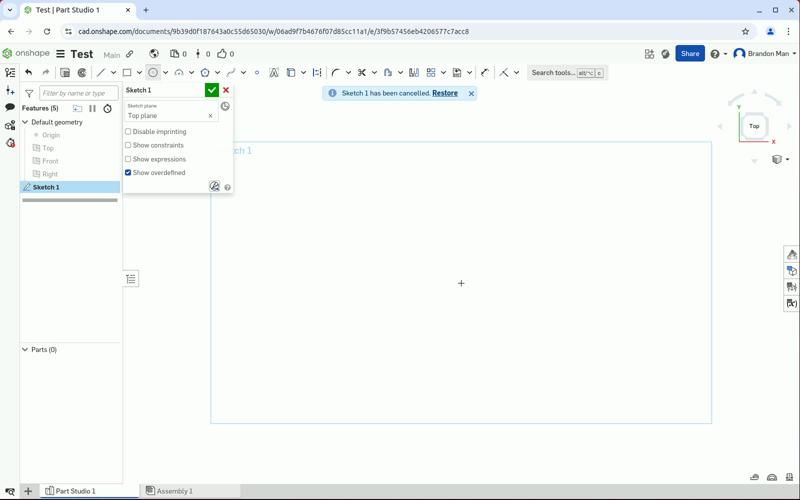
click(461, 282)
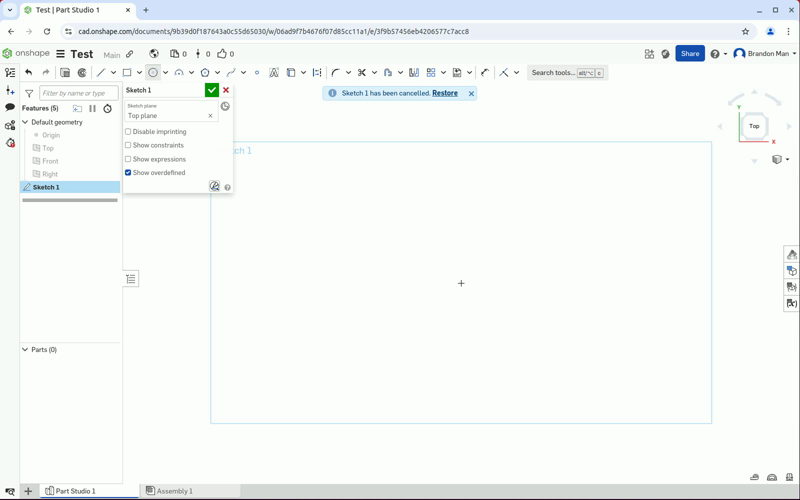
key_up(shift)
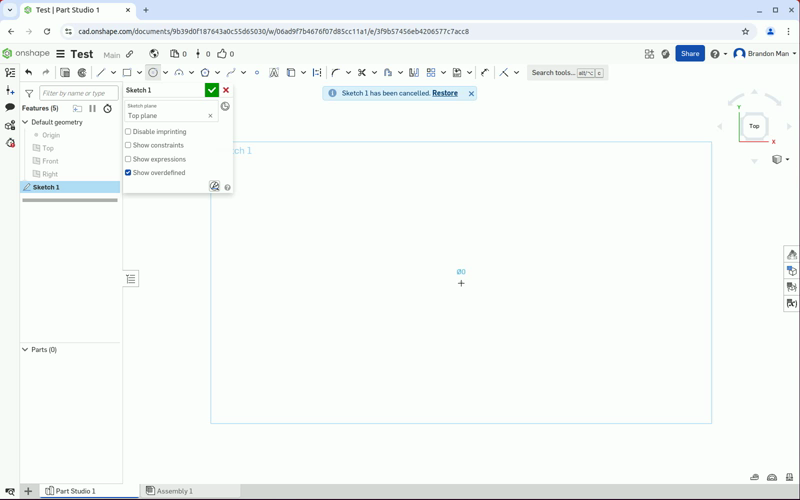
mouse_move(540, 282)
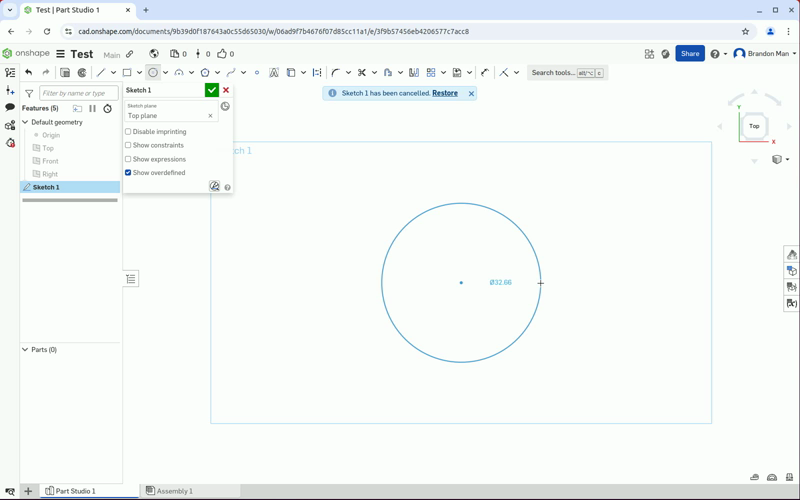
click(540, 282)
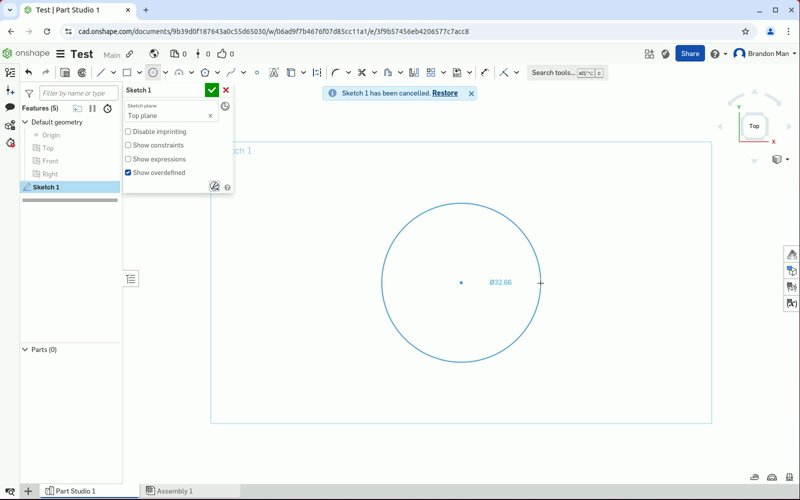
key(esc)
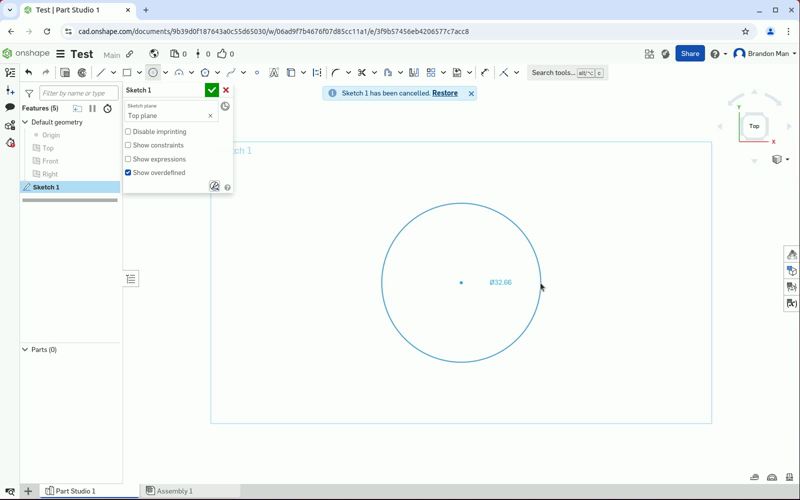
key(c)
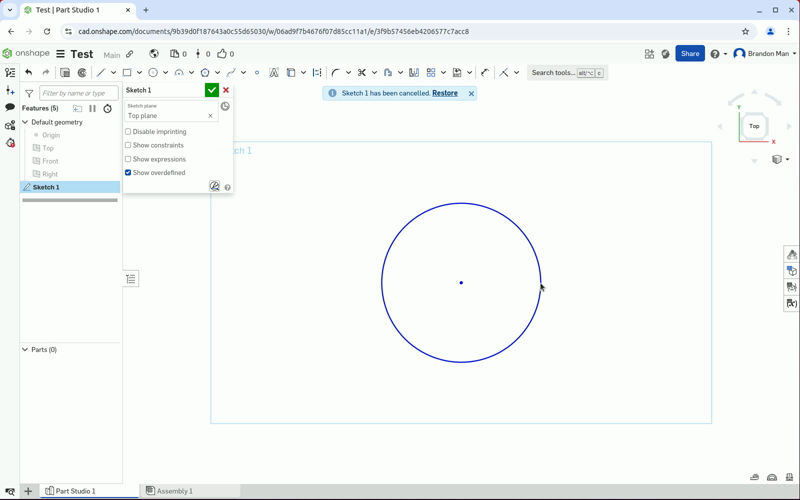
key_down(shift)
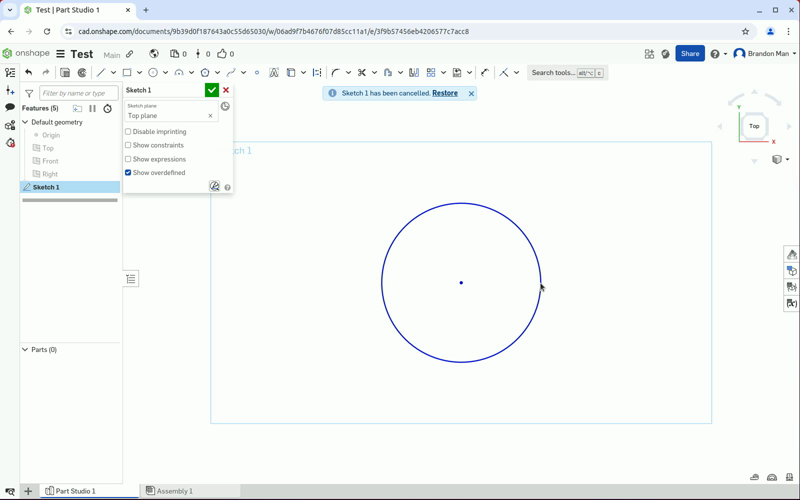
mouse_move(461, 282)
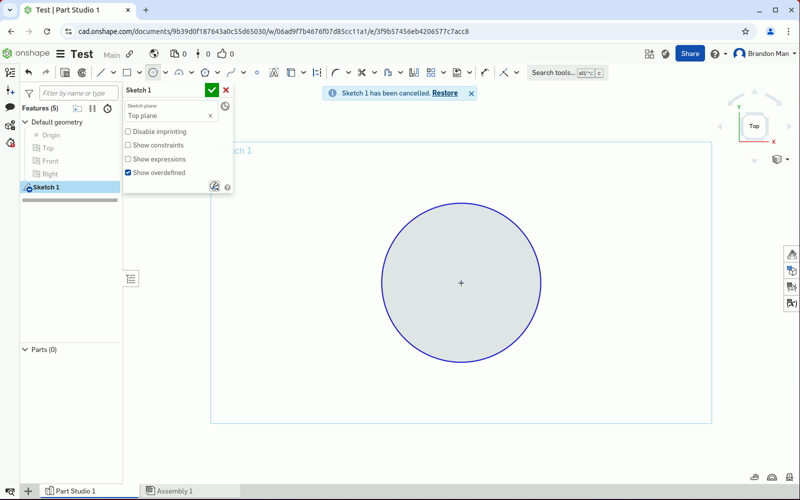
click(461, 282)
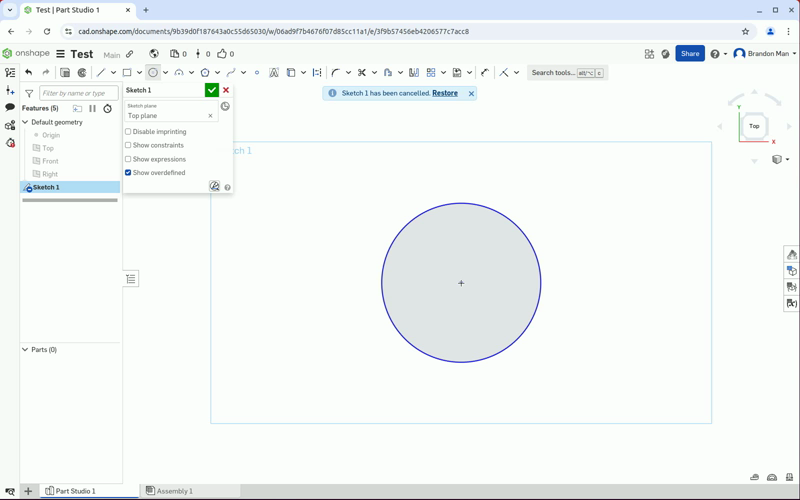
key_up(shift)
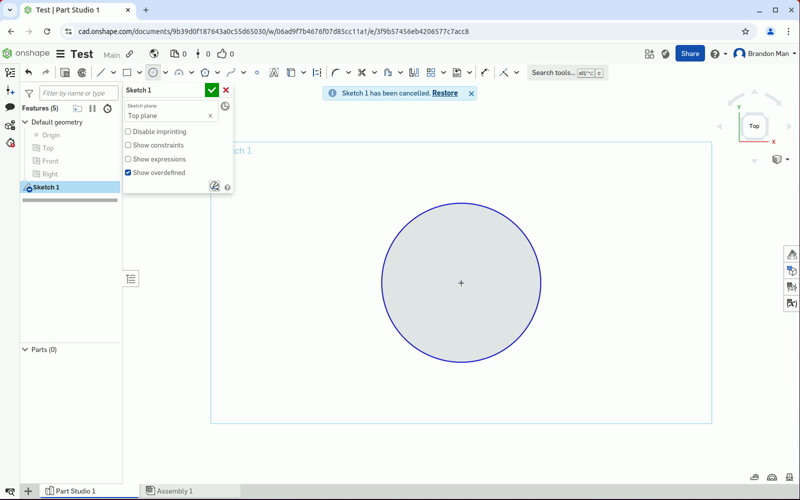
mouse_move(535, 282)
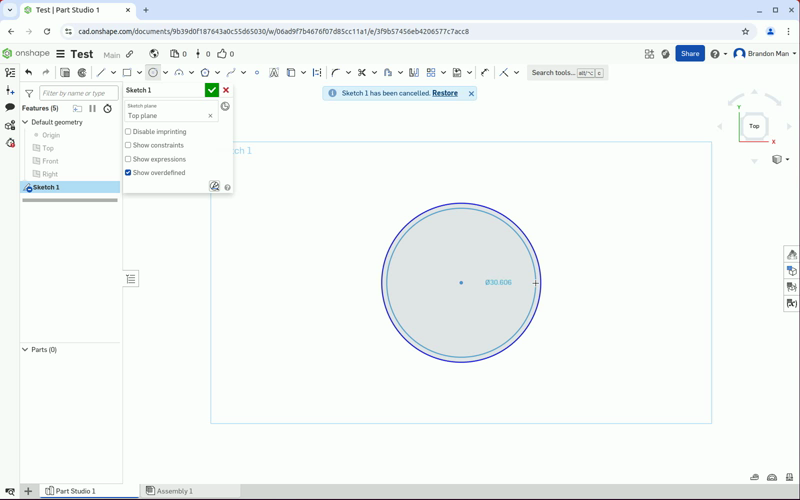
click(535, 282)
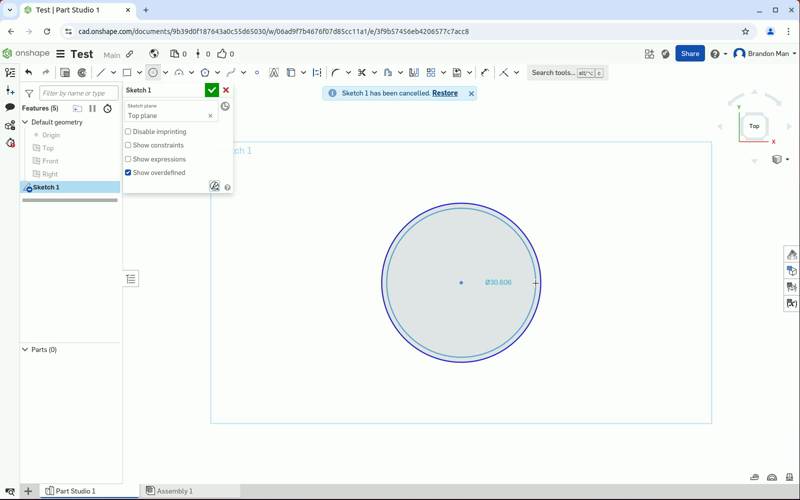
key(esc)
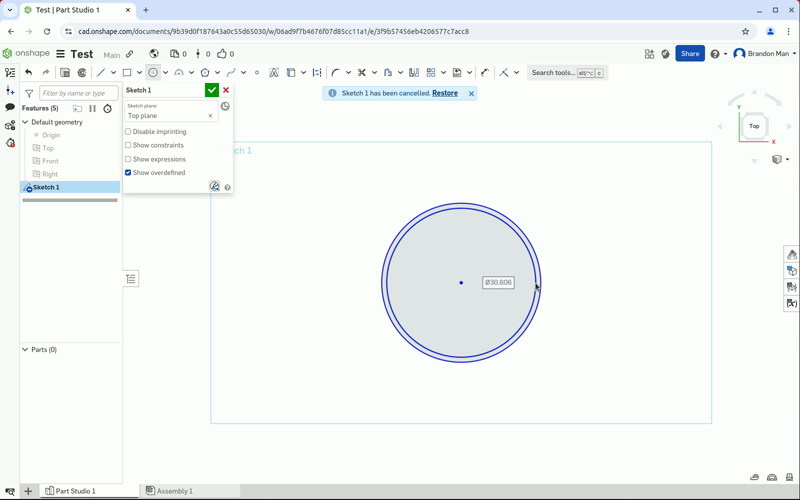
mouse_move(391, 313)
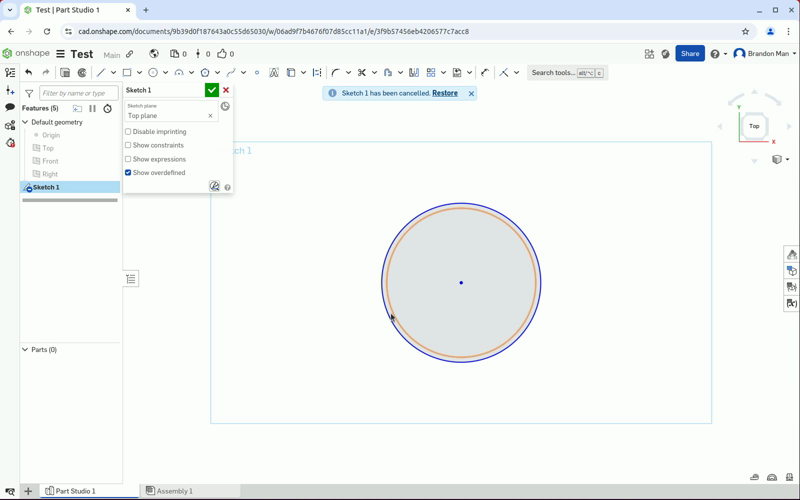
click(391, 313)
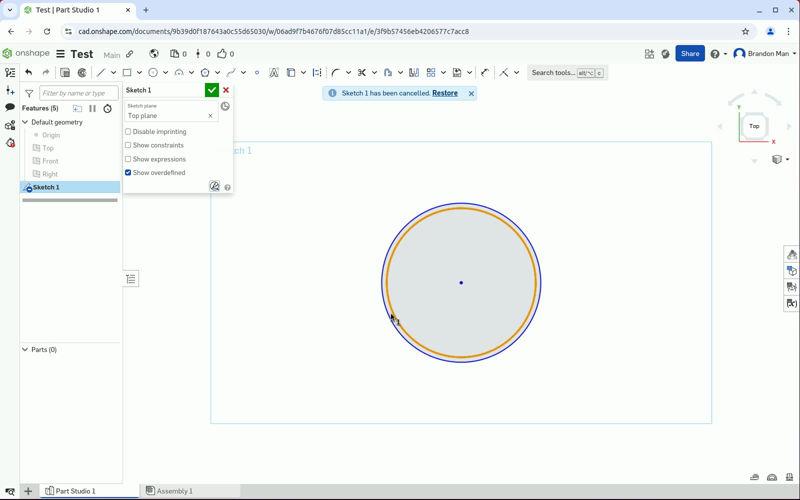
mouse_move(73, 352)
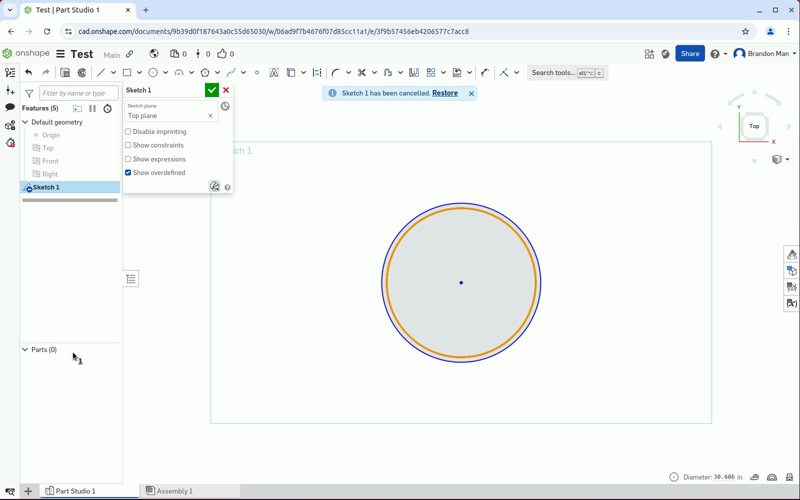
key(shift+y)
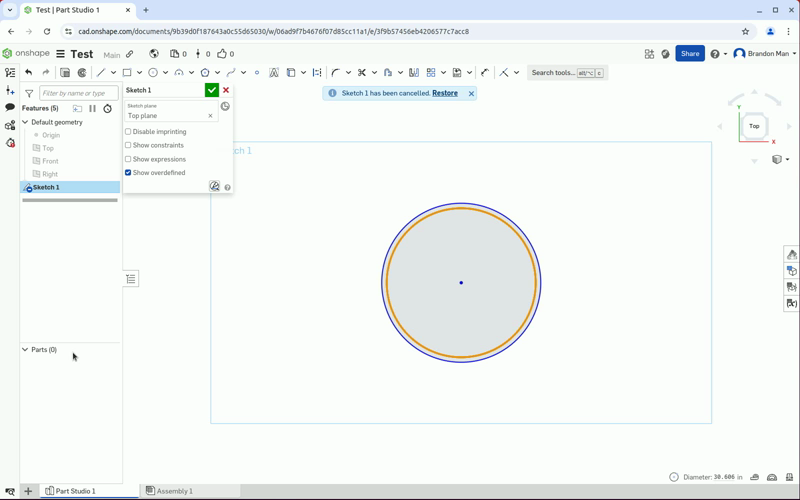
key(shift+e)
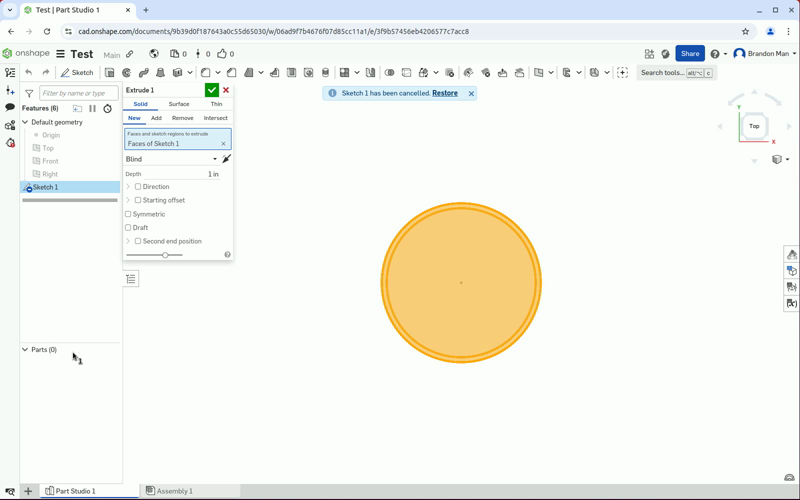
mouse_move(143, 106)
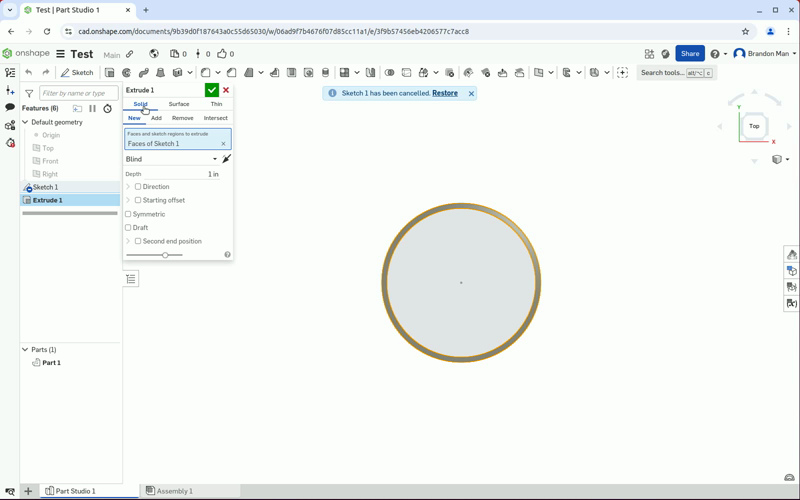
click(143, 106)
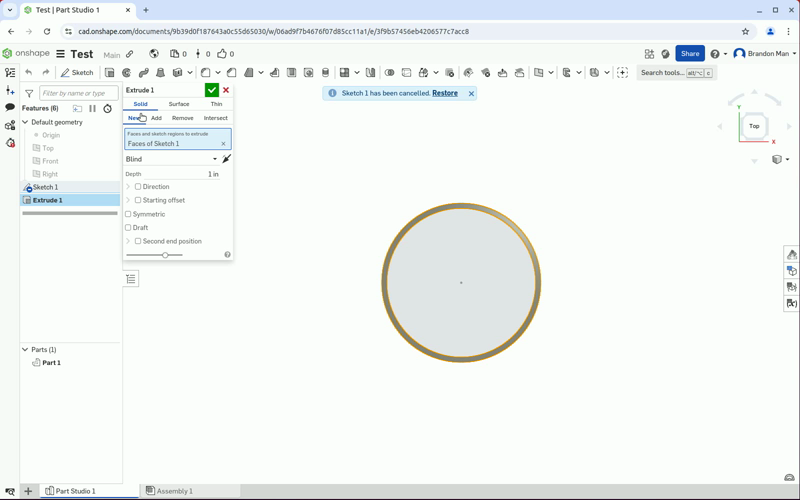
mouse_move(137, 120)
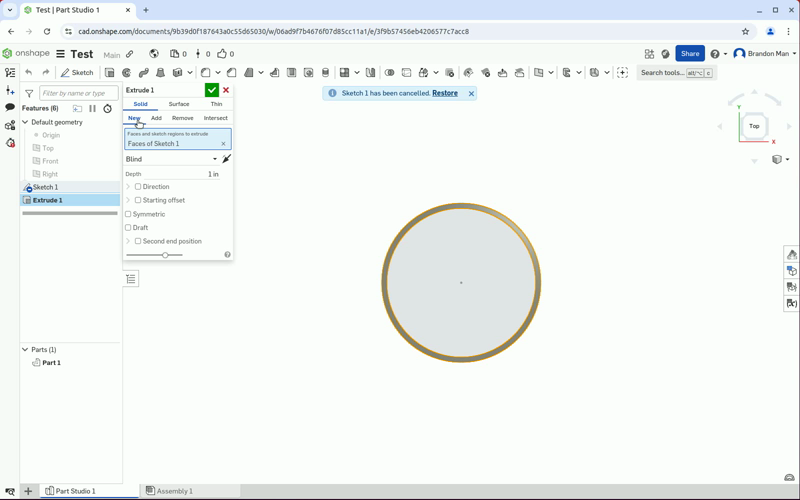
click(137, 120)
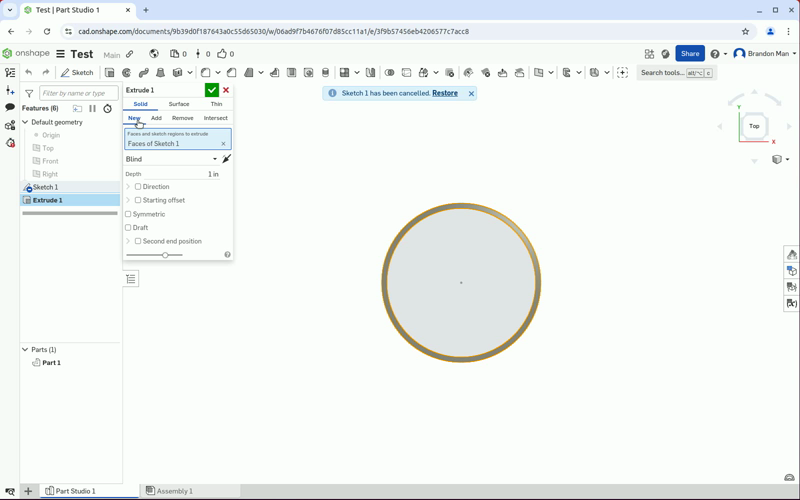
key(tab, 4)
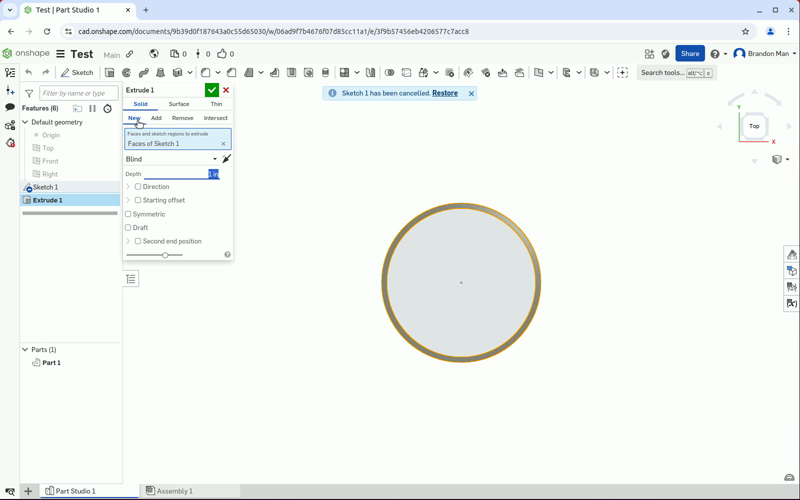
text(23.108)
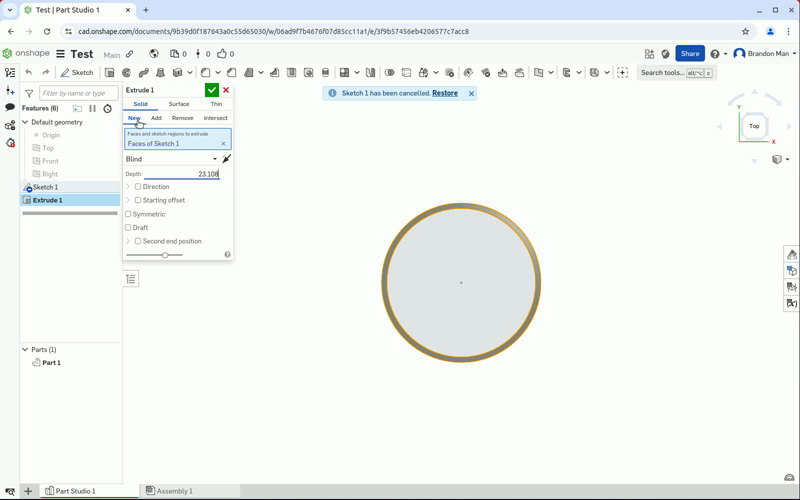
key(enter)
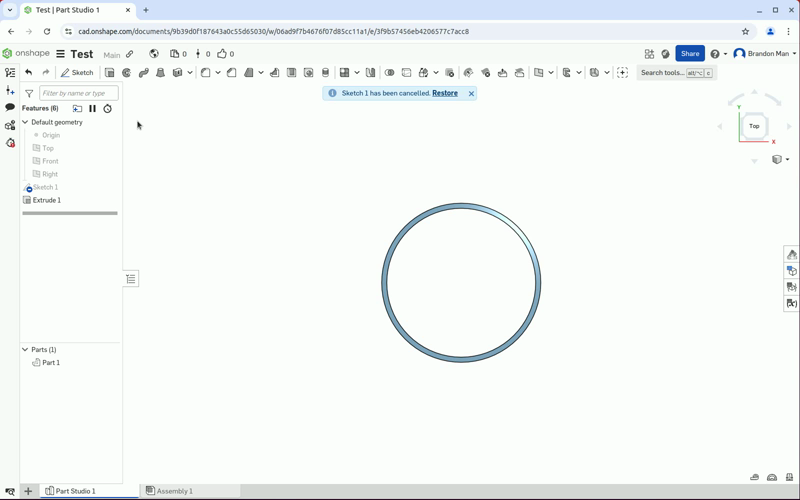
key(shift+h)
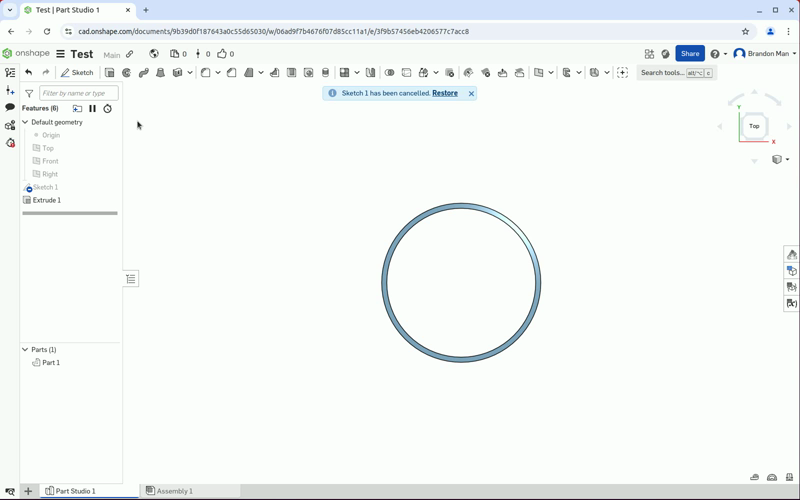
key(shift+h)
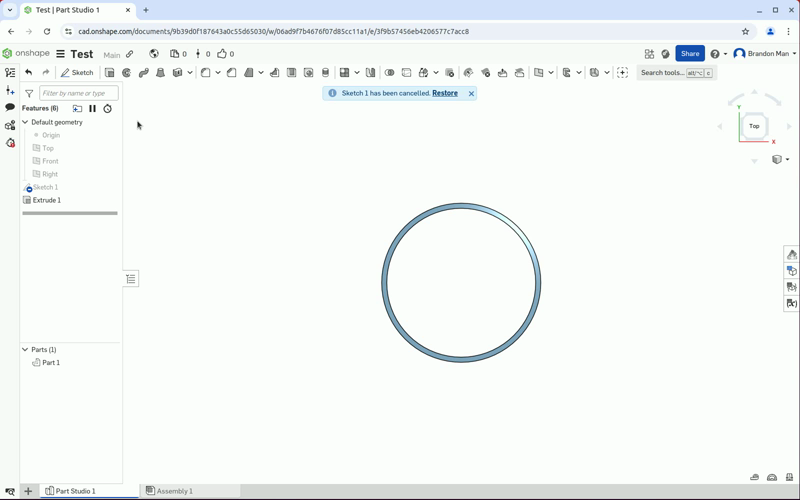
mouse_move(73, 189)
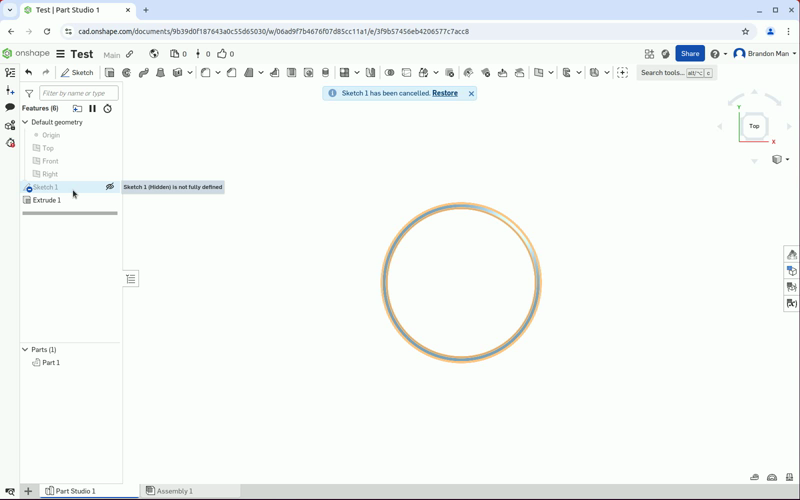
click(73, 189)
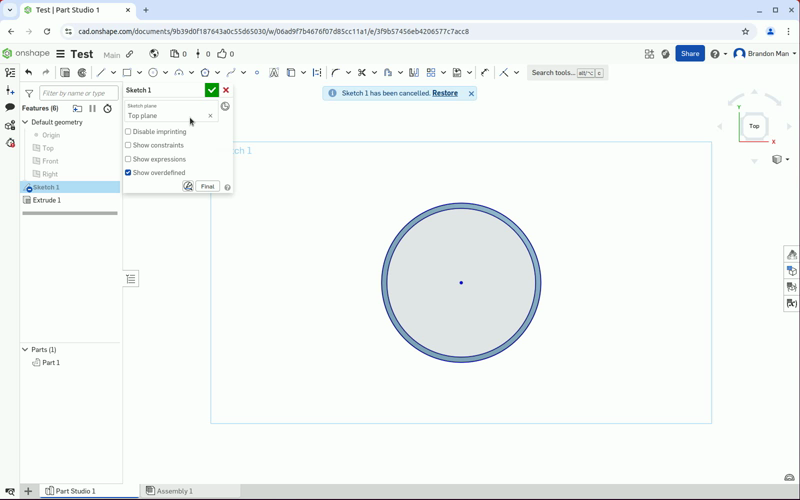
mouse_move(229, 92)
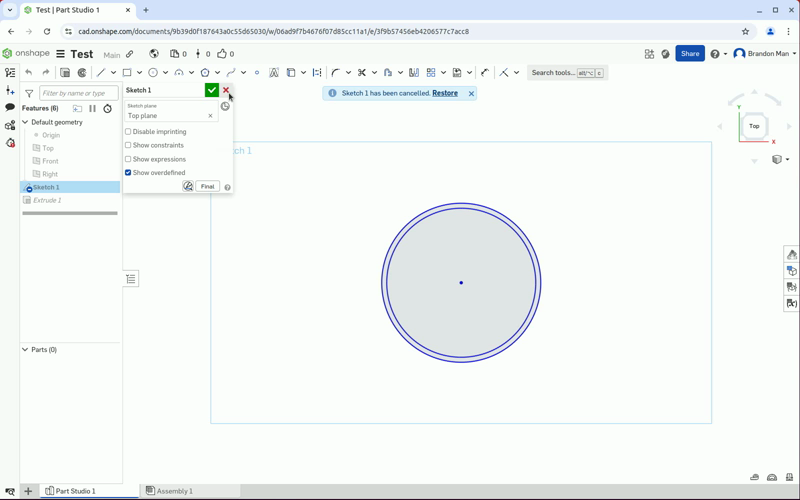
click(229, 92)
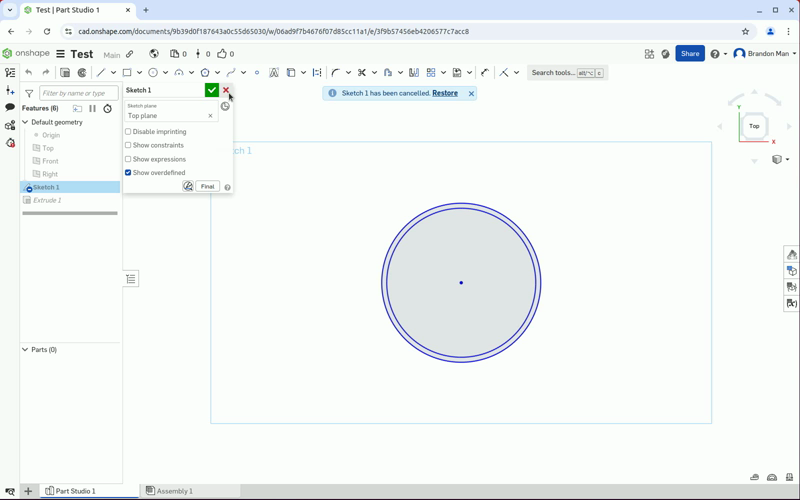
key(shift+s)
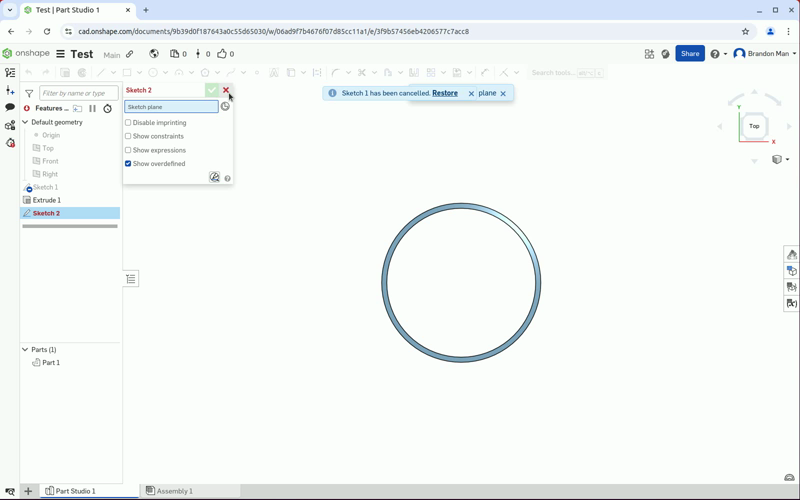
mouse_move(73, 150)
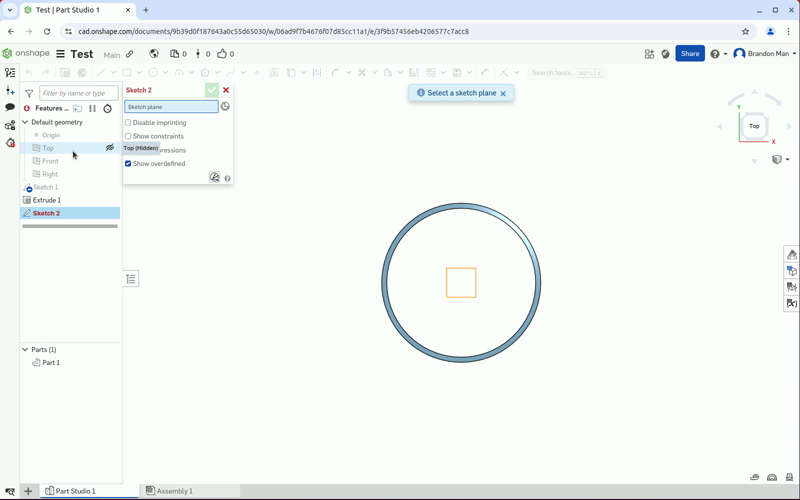
click(73, 150)
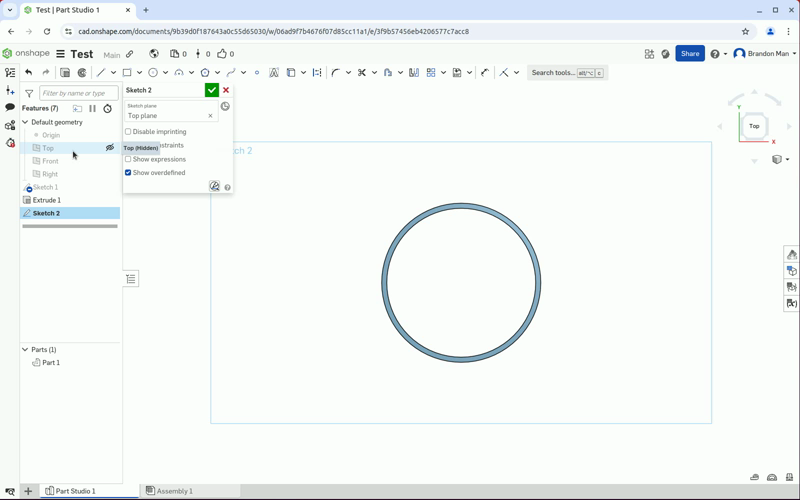
mouse_move(73, 352)
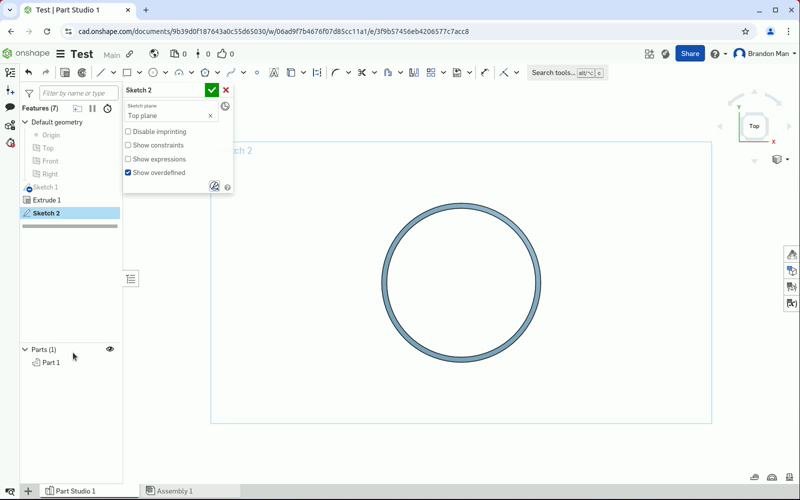
key(y)
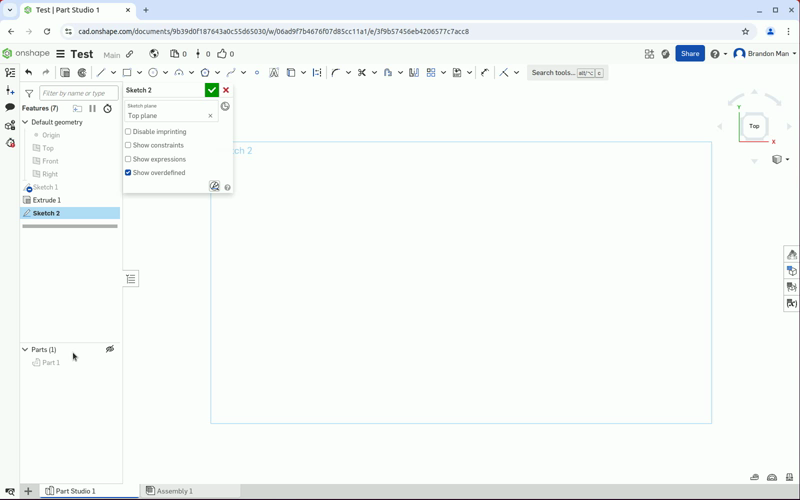
key(c)
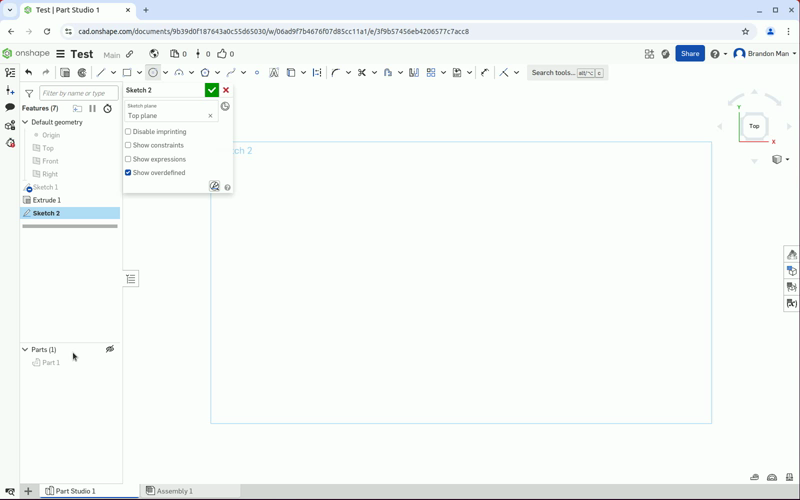
key_down(shift)
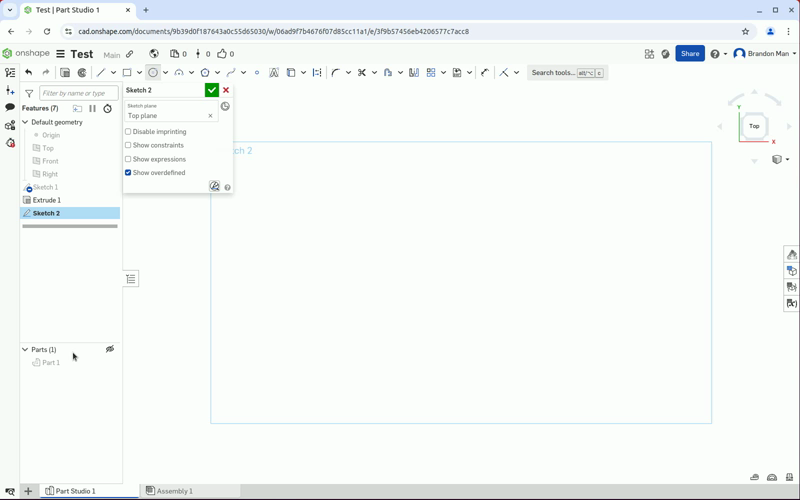
mouse_move(460, 282)
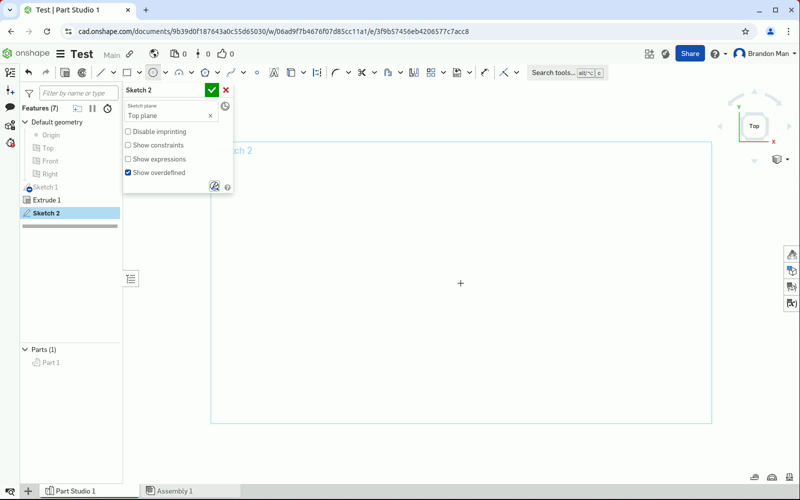
click(460, 282)
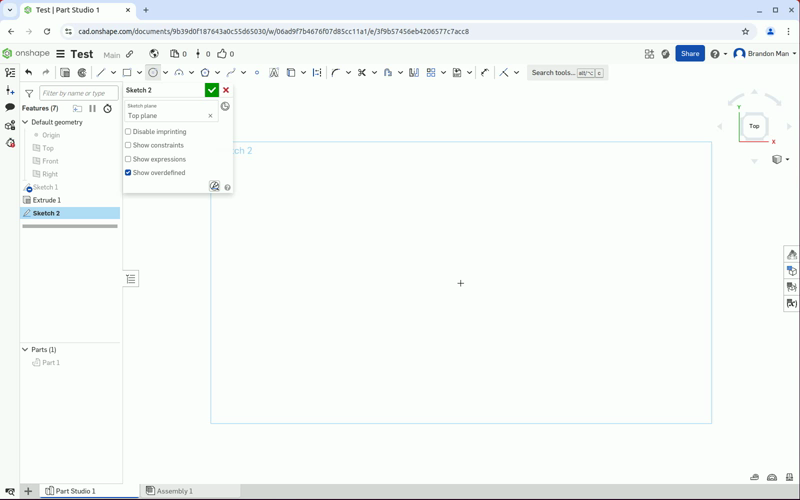
key_up(shift)
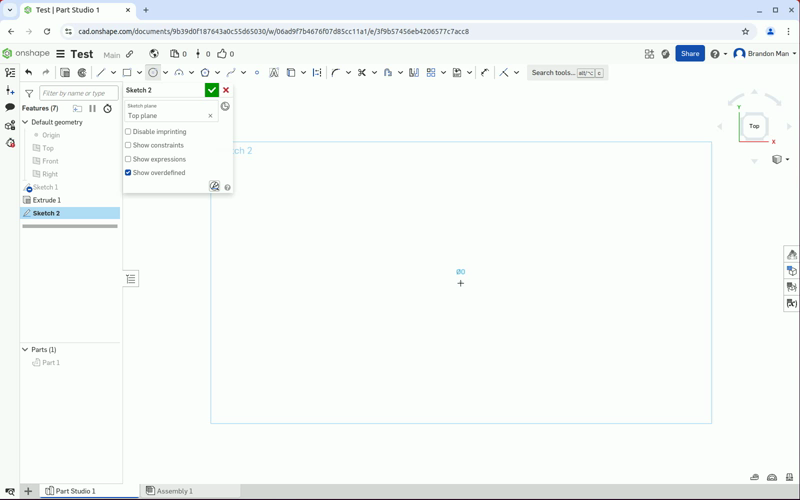
mouse_move(548, 282)
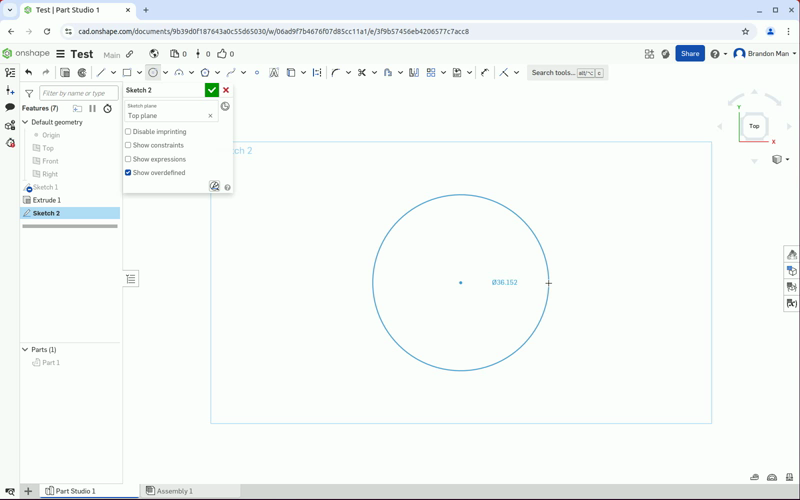
click(548, 282)
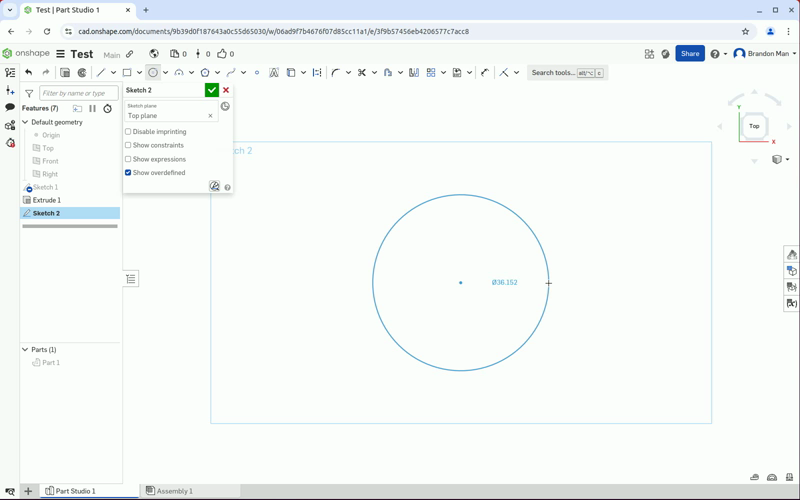
key(esc)
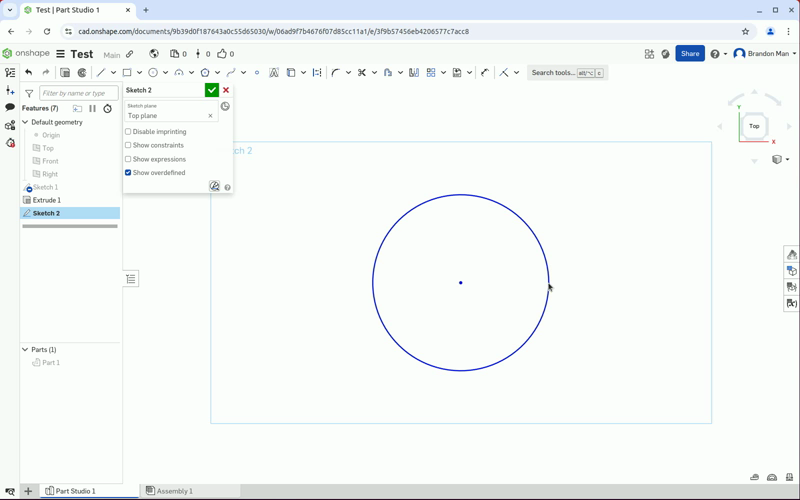
key(c)
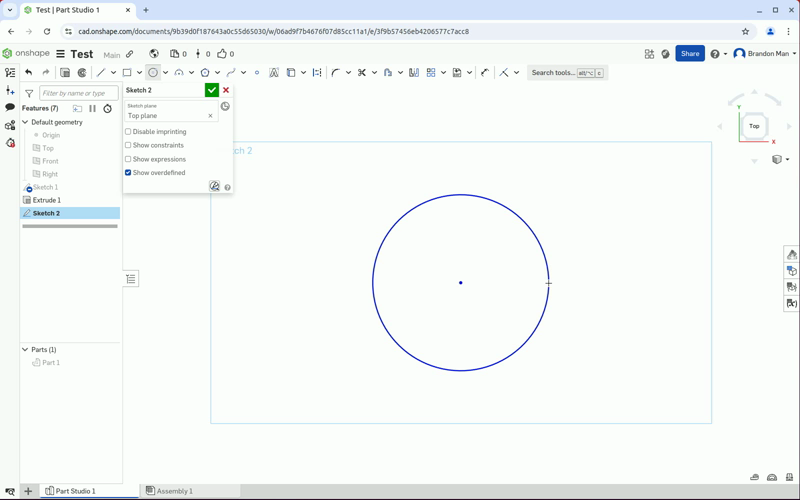
key_down(shift)
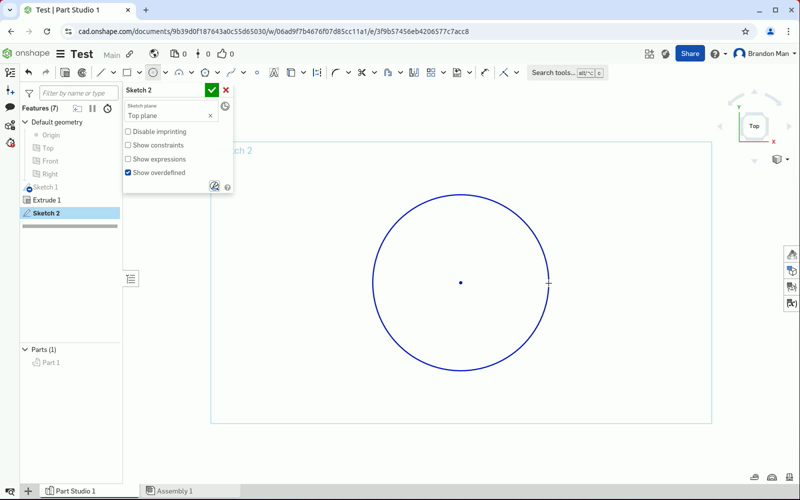
mouse_move(460, 282)
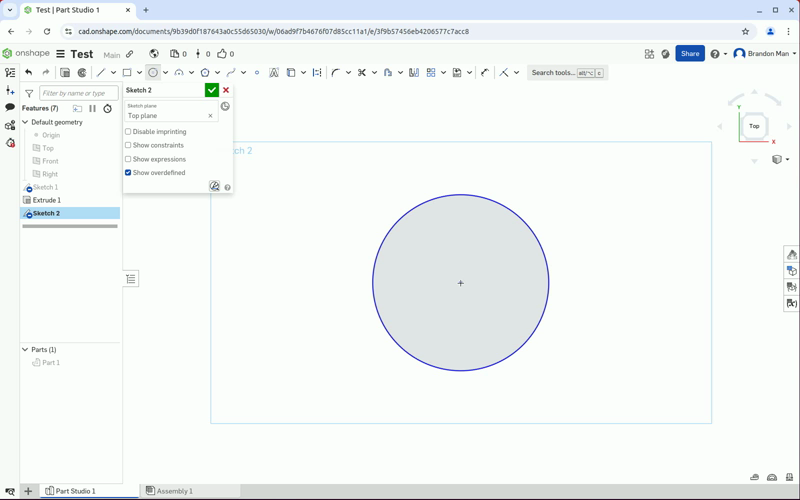
click(460, 282)
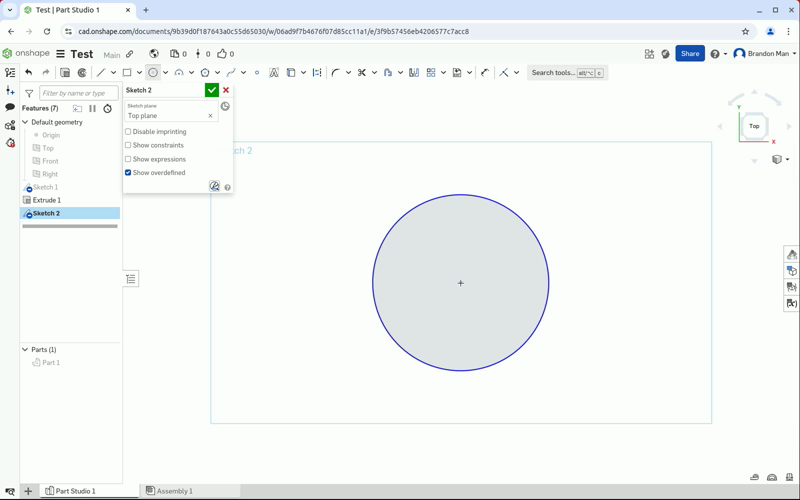
key_up(shift)
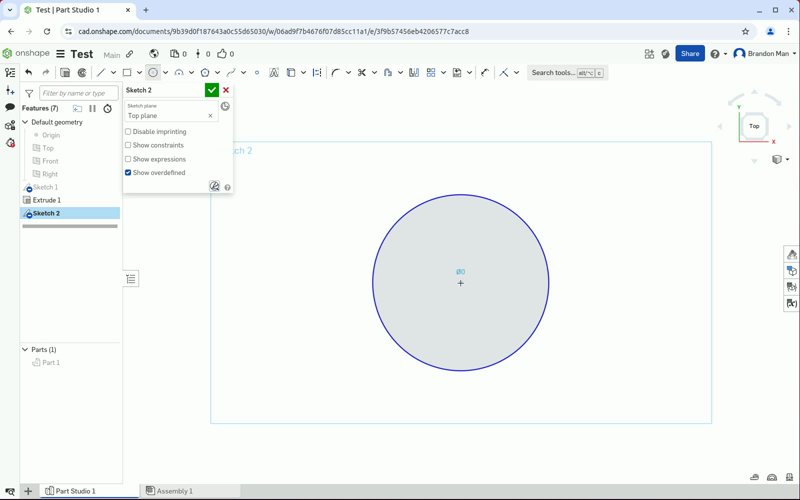
mouse_move(534, 282)
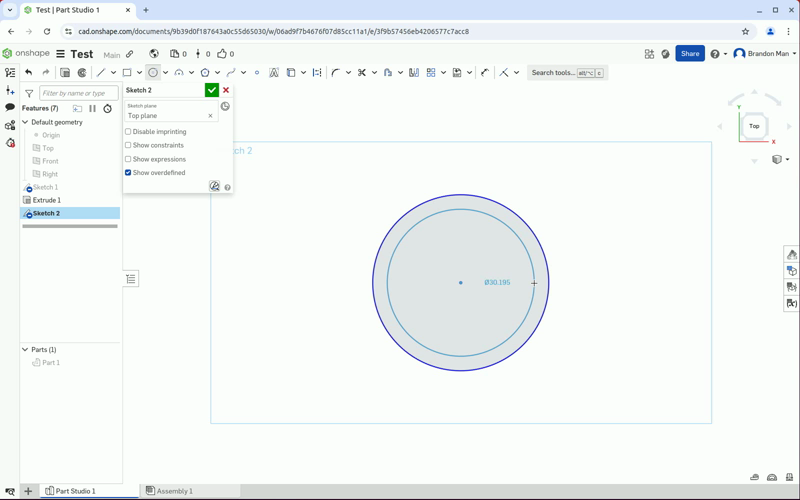
click(534, 282)
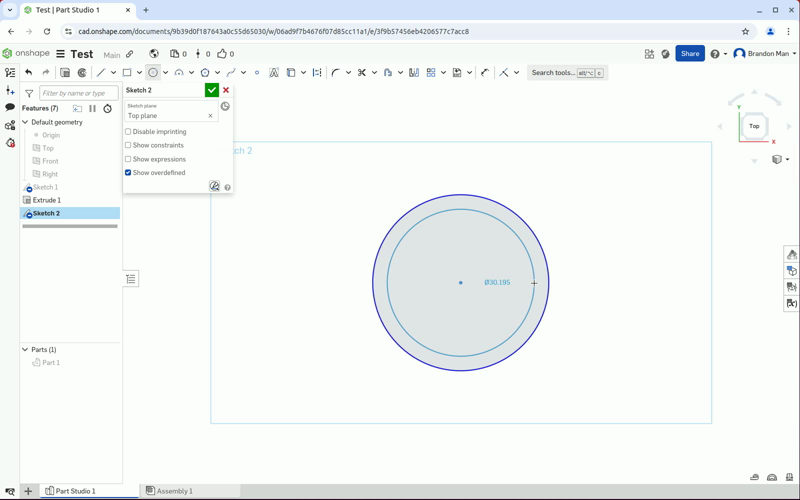
key(esc)
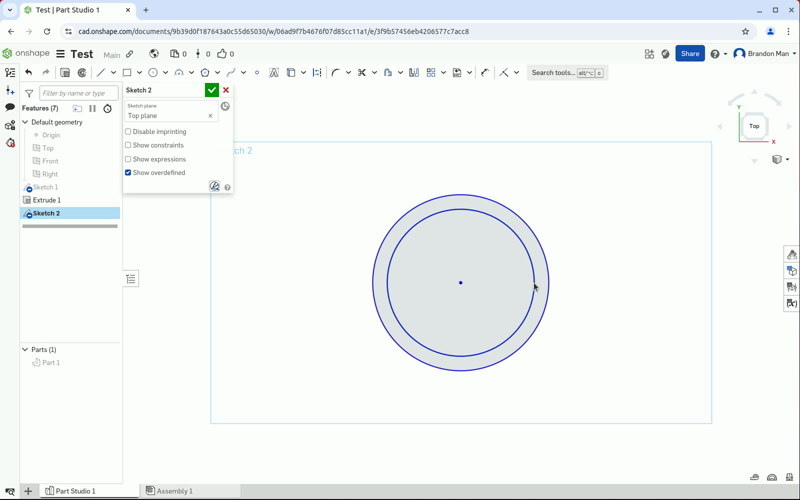
mouse_move(463, 201)
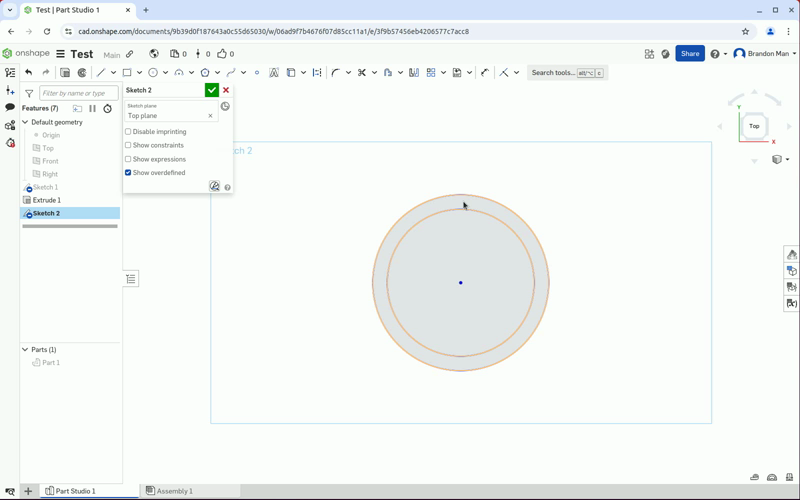
click(463, 201)
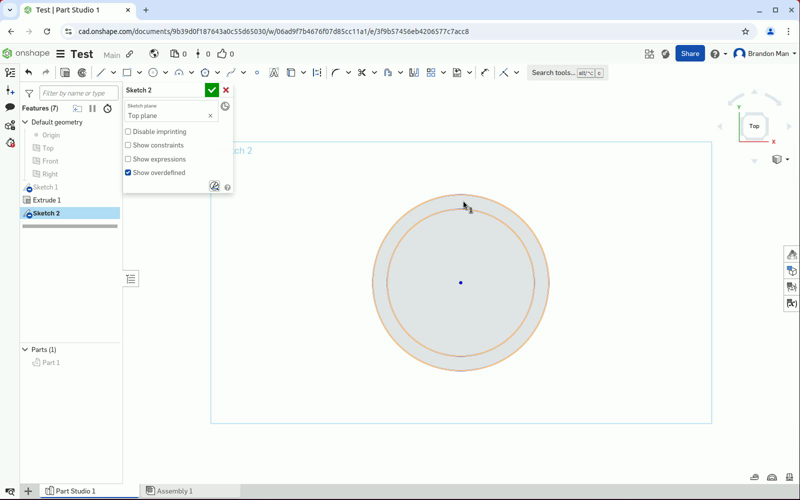
mouse_move(73, 352)
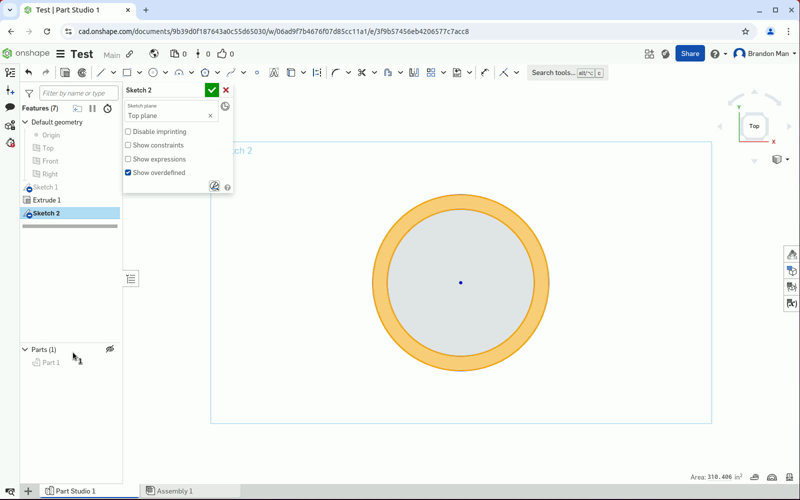
key(shift+y)
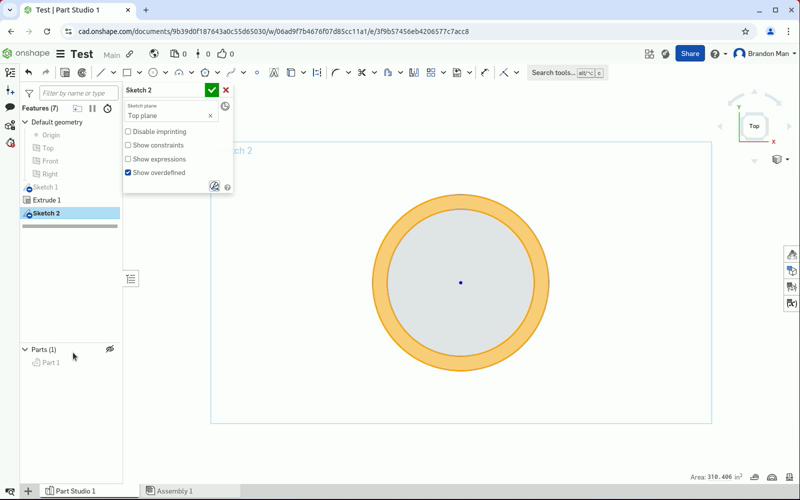
key(shift+e)
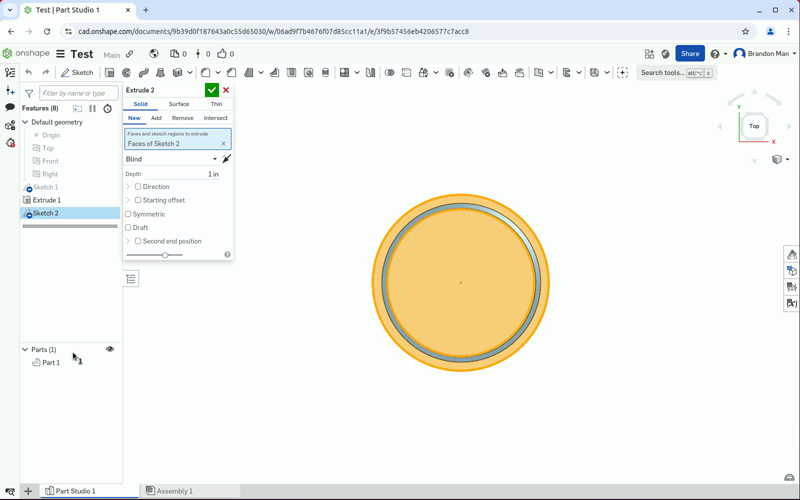
mouse_move(143, 106)
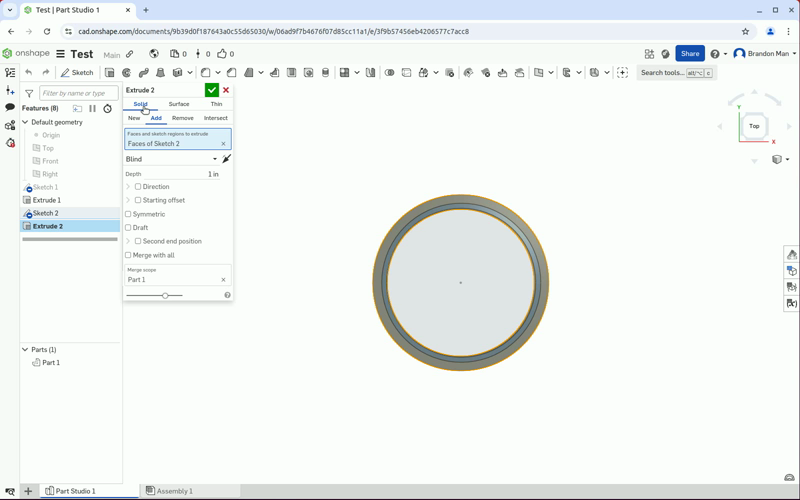
click(143, 106)
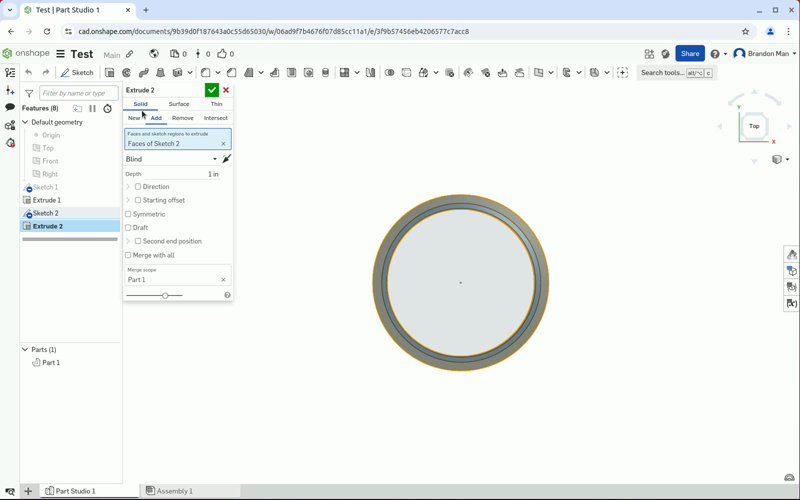
mouse_move(137, 120)
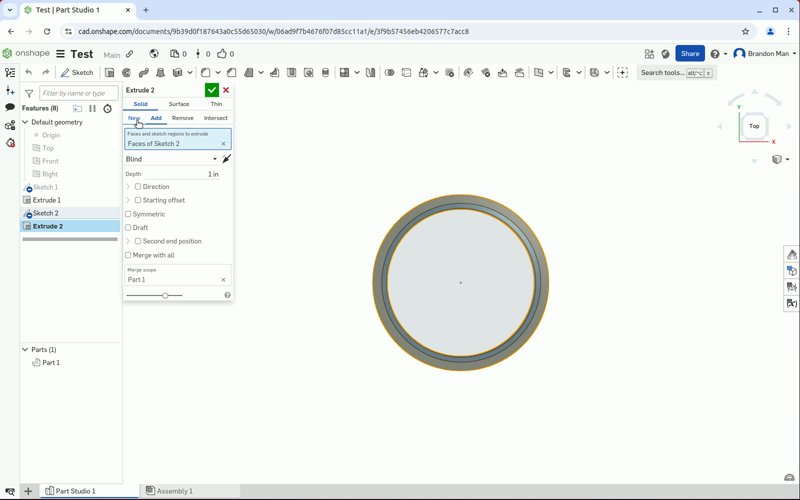
click(137, 120)
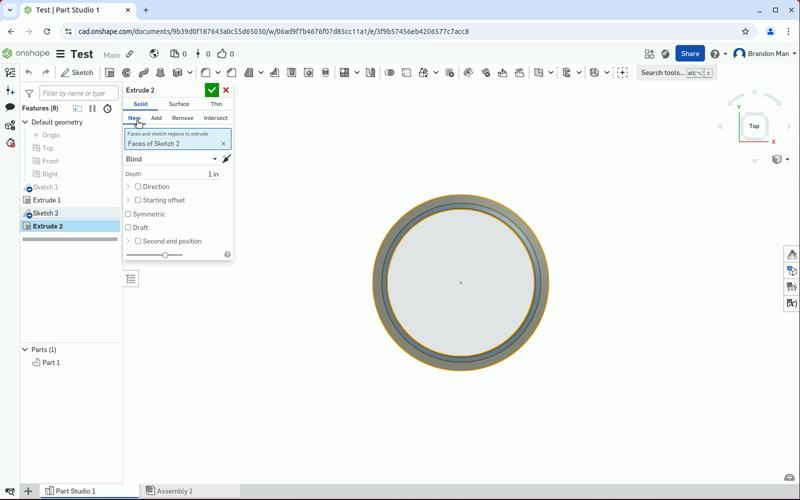
key(tab, 4)
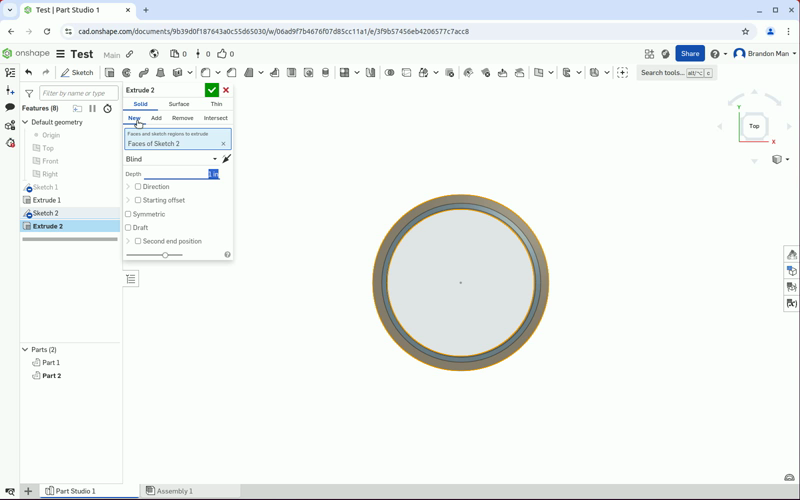
text(0.963)
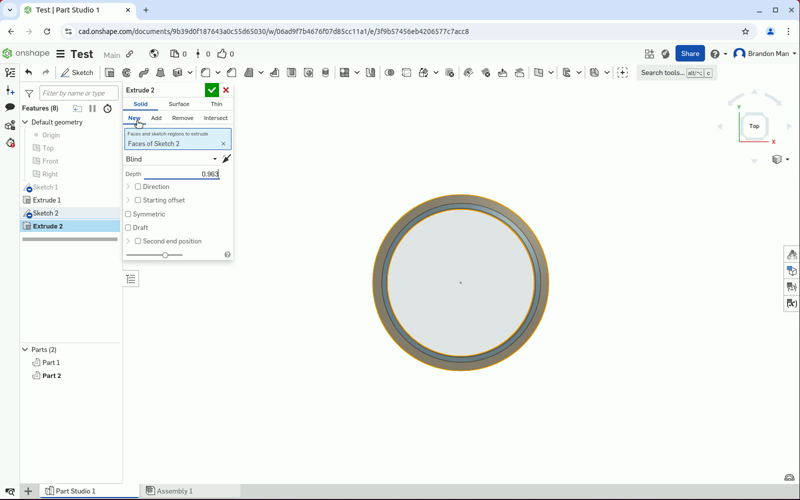
key(enter)
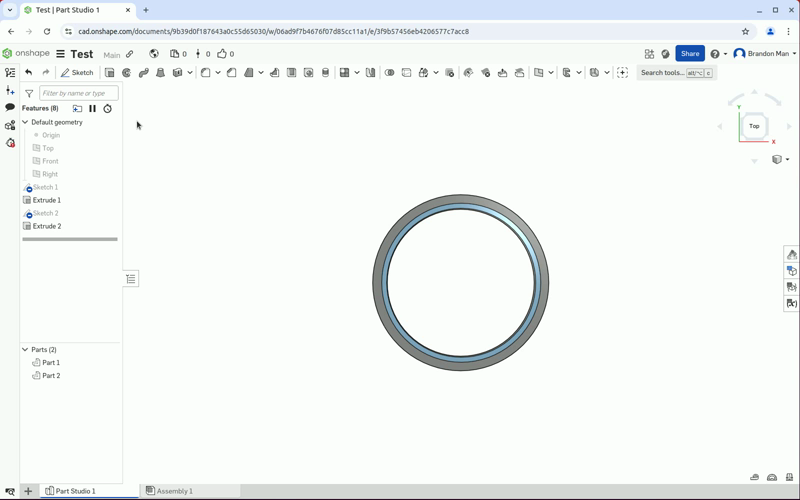
key(shift+h)
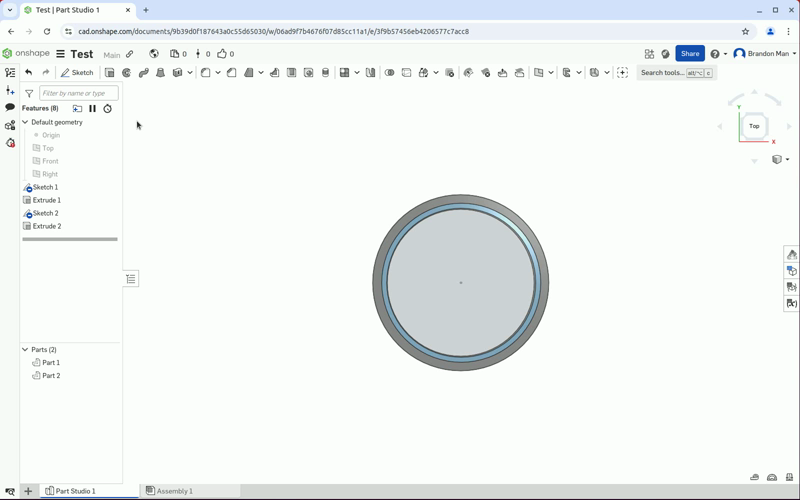
key(shift+h)
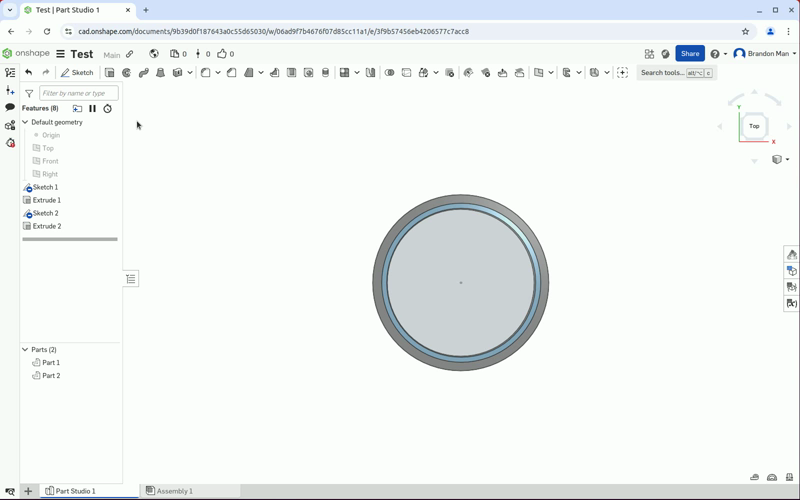
key(shift+7)
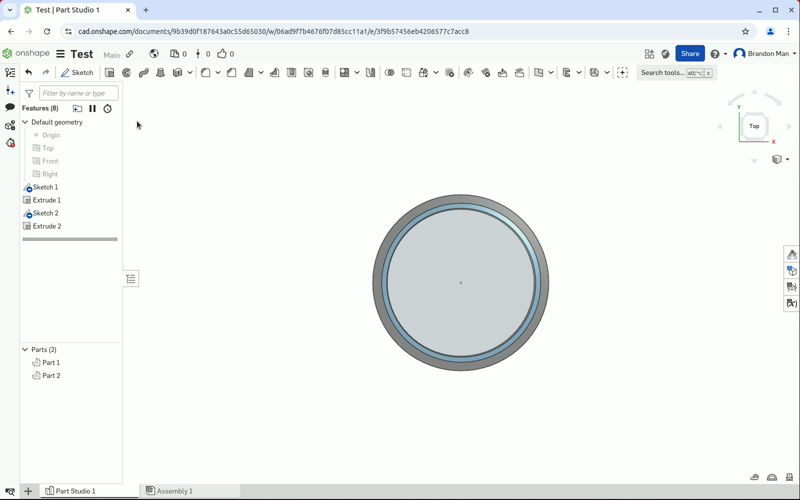
key(up, 3)
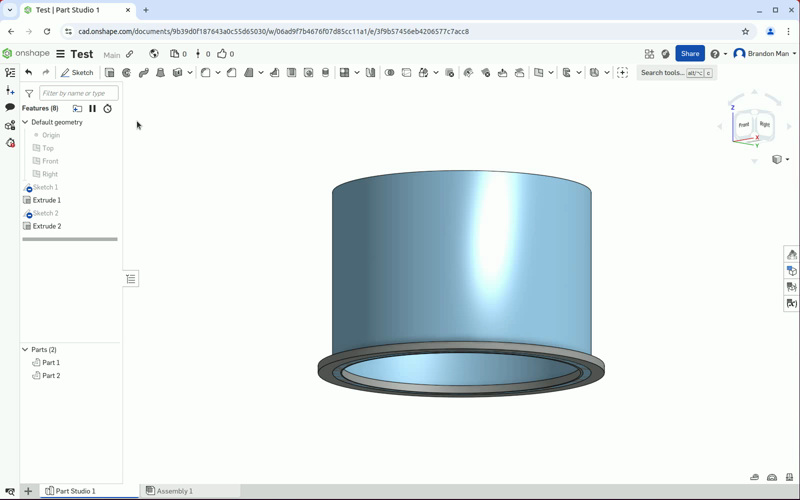
key(left, 3)
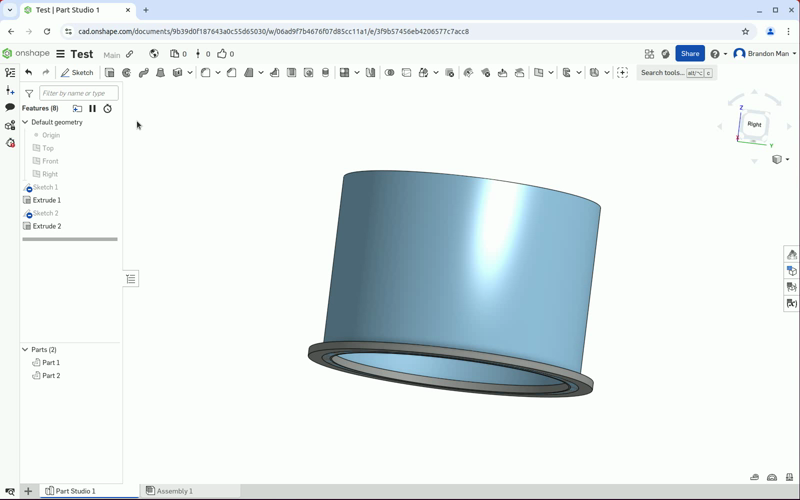
key(right, 3)
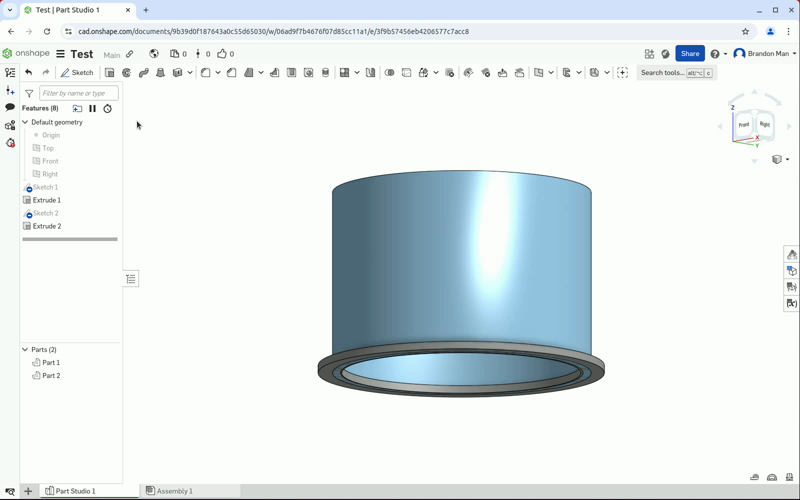
key(down, 3)
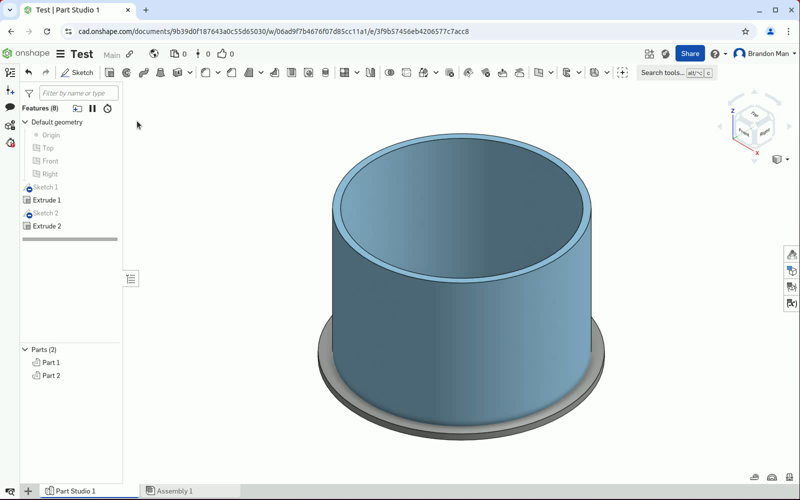
mouse_move(73, 189)
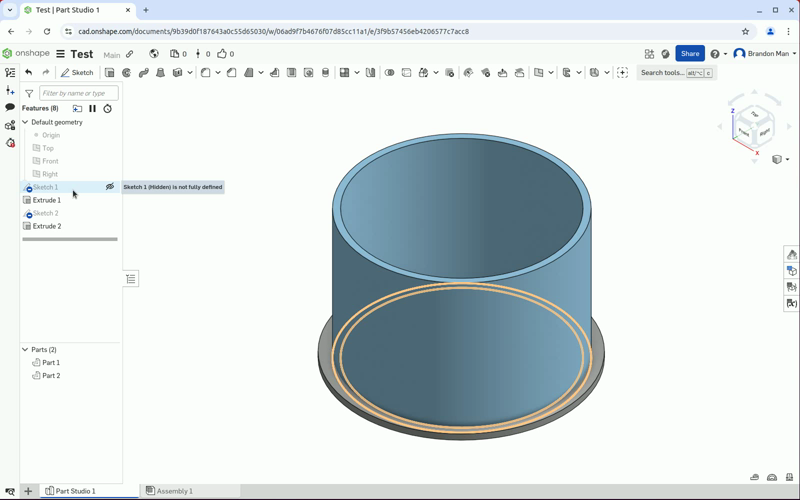
click(73, 189)